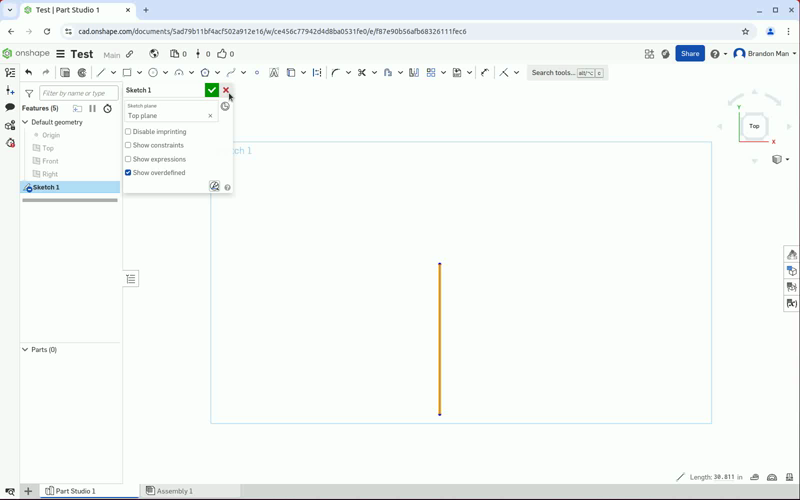
key(shift+h)
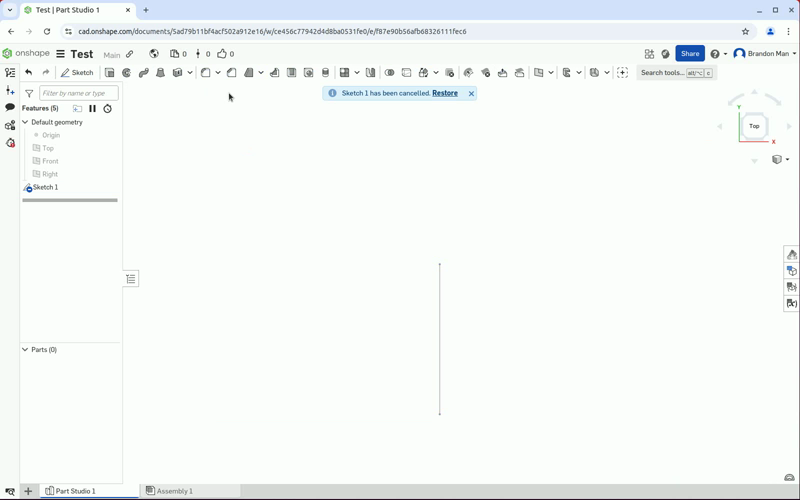
key(shift+s)
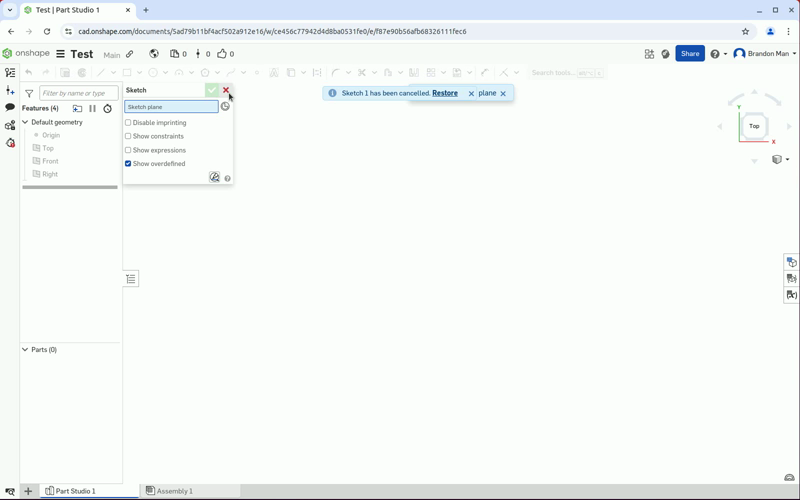
mouse_move(73, 150)
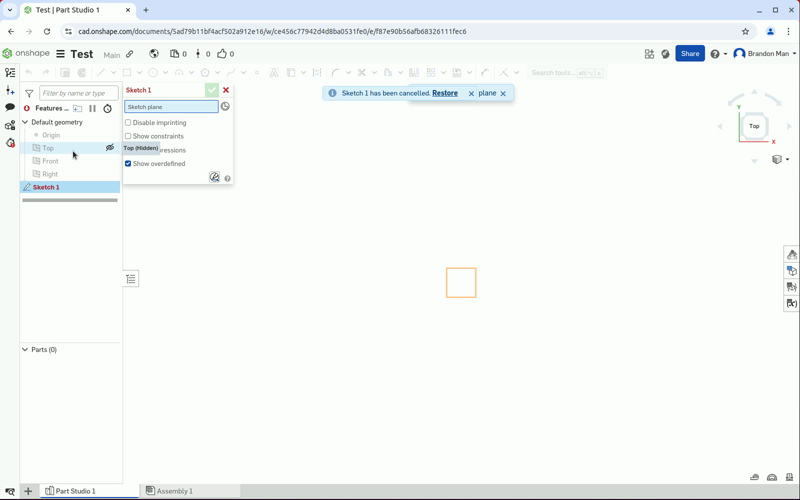
click(73, 150)
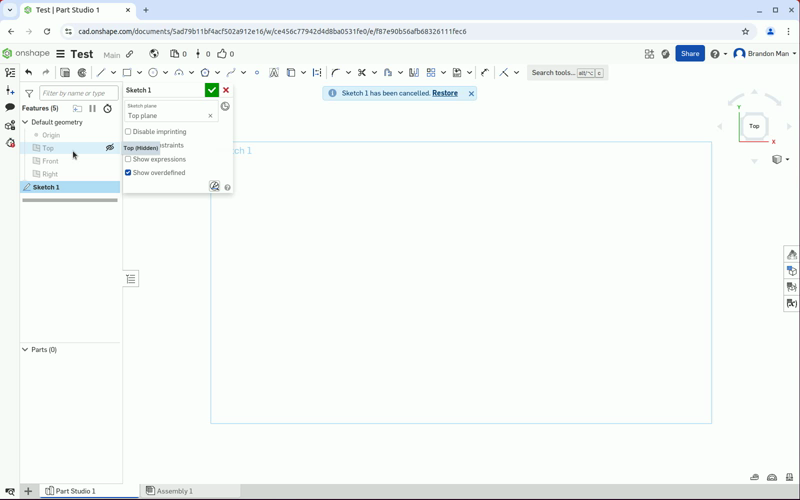
mouse_move(73, 352)
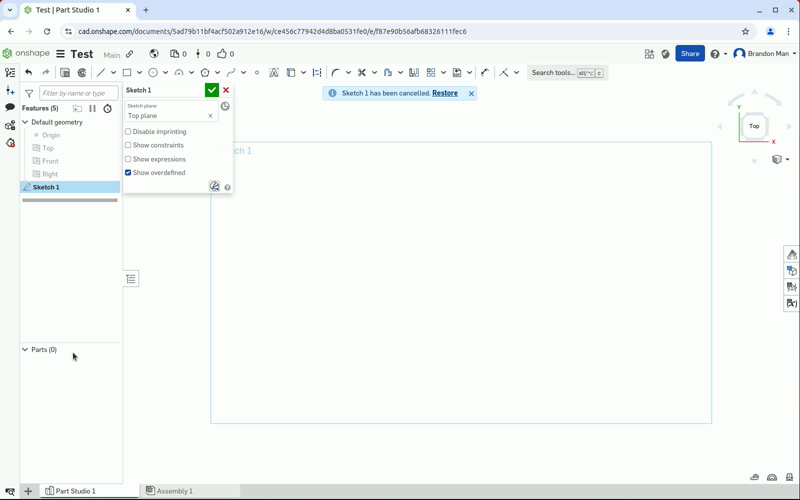
key(y)
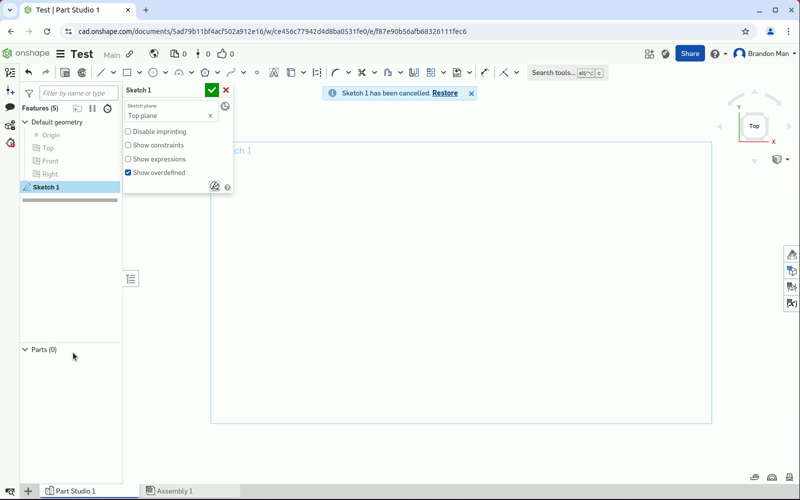
key(c)
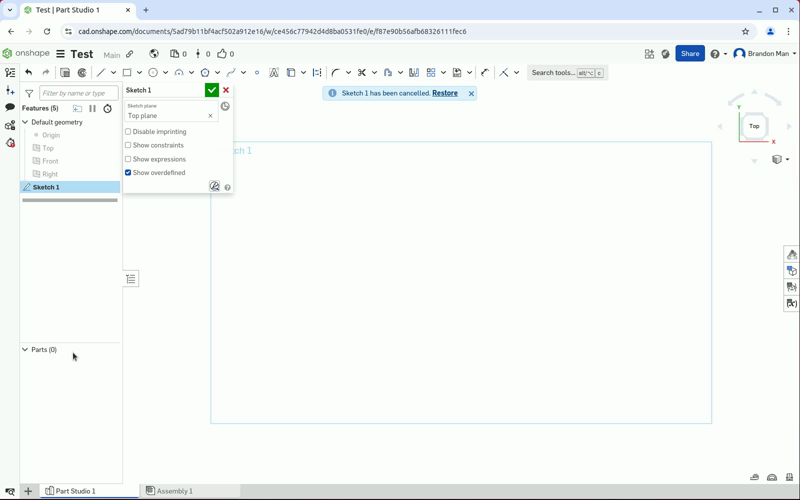
key_down(shift)
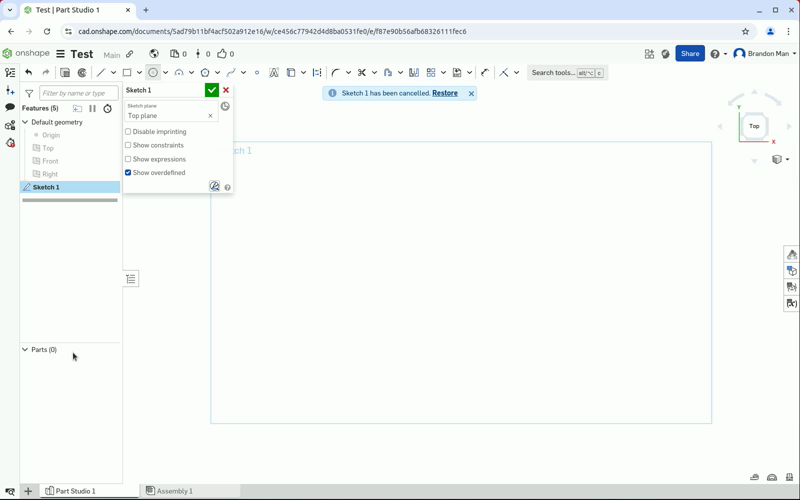
mouse_move(461, 282)
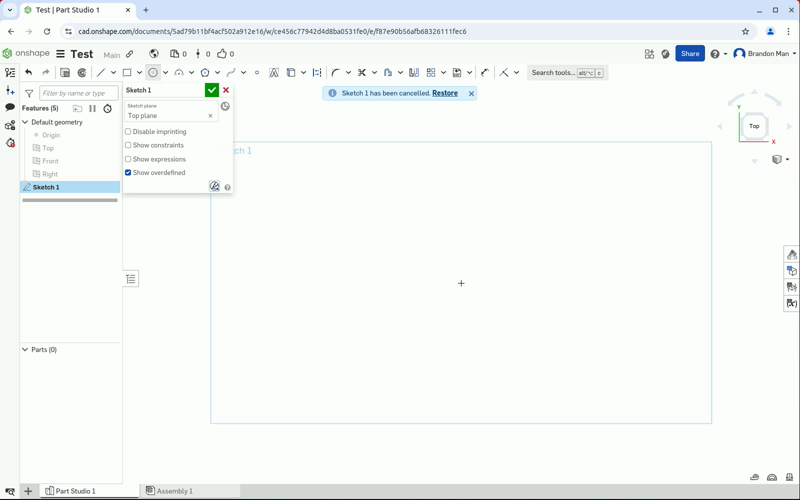
click(461, 282)
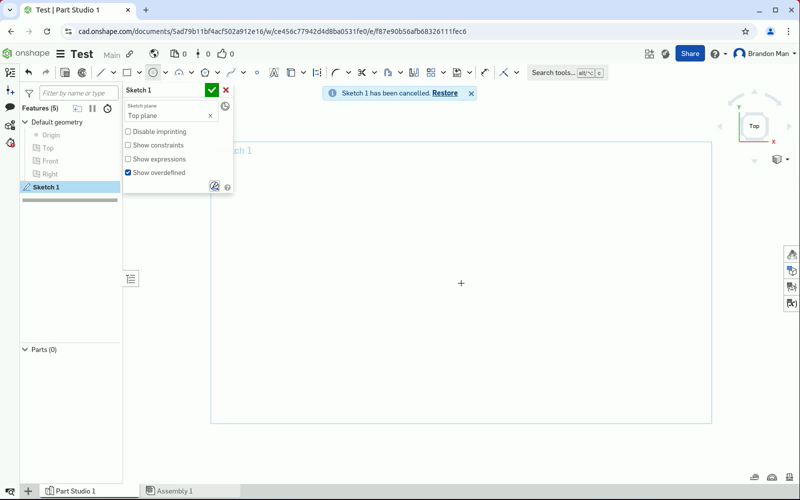
key_up(shift)
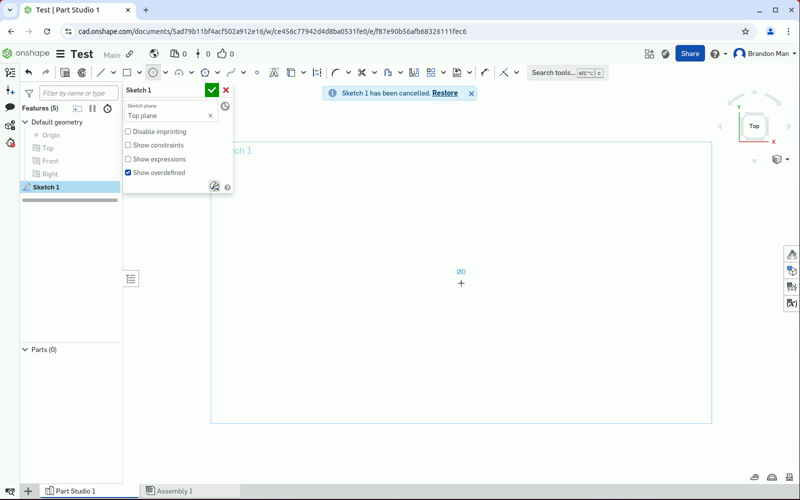
mouse_move(574, 282)
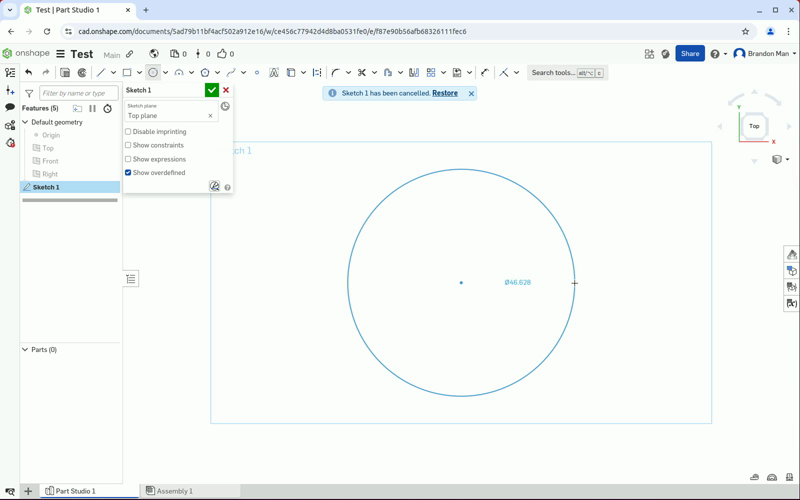
click(574, 282)
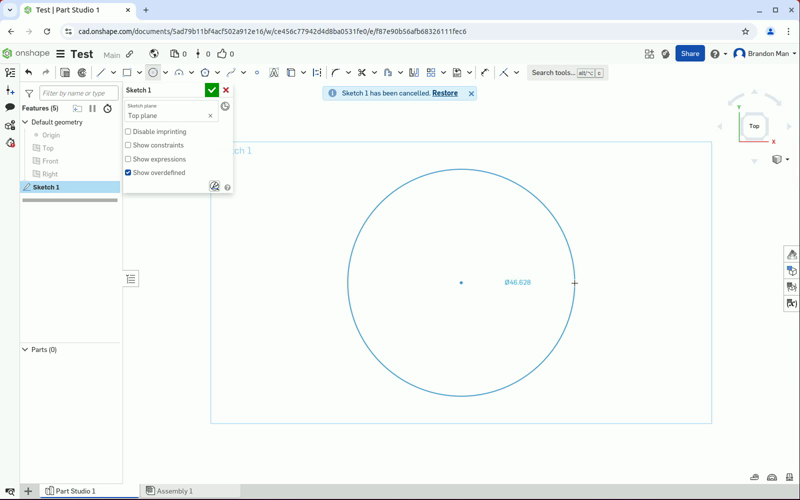
key(esc)
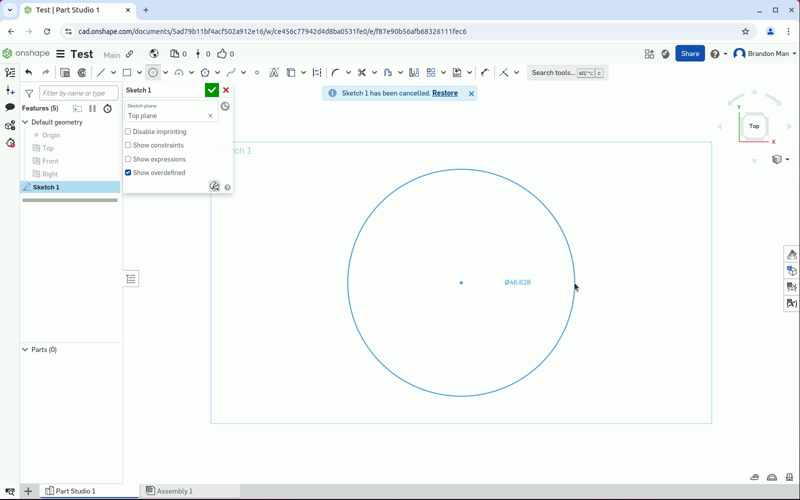
mouse_move(430, 333)
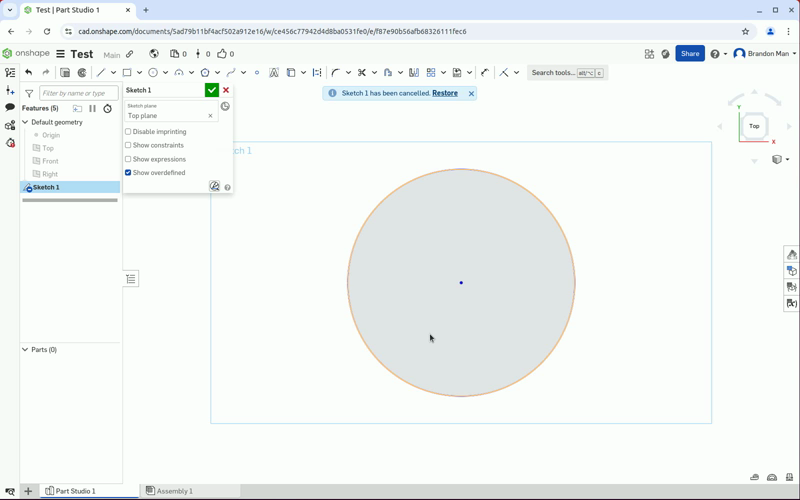
click(430, 333)
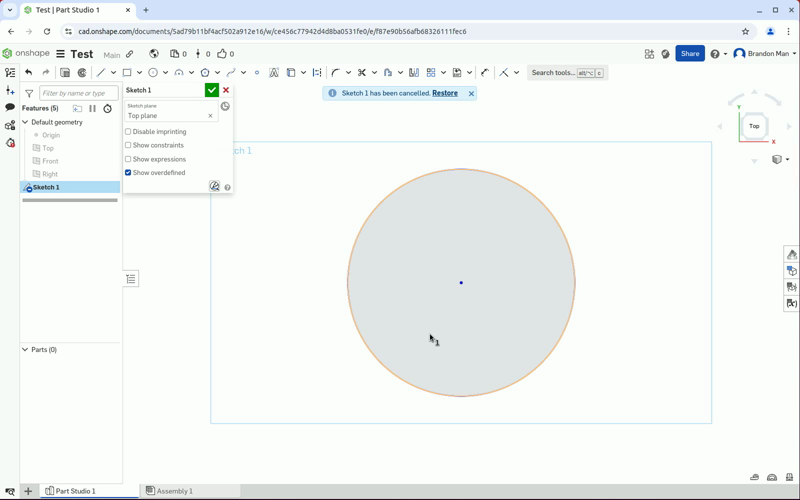
mouse_move(73, 352)
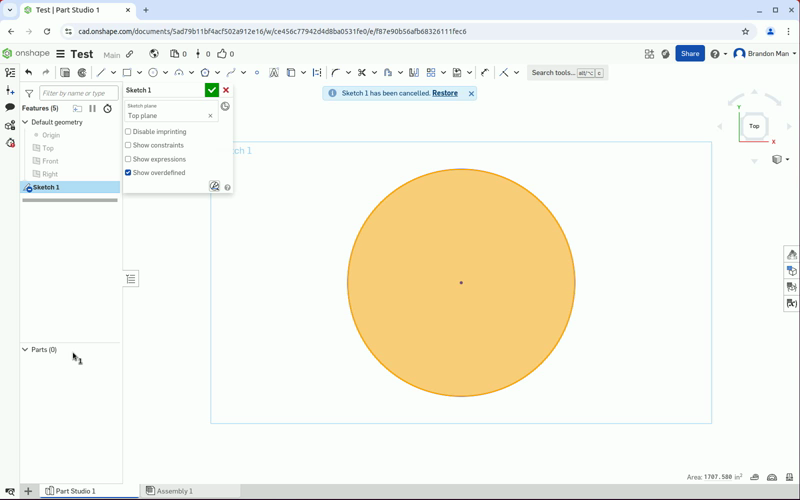
key(shift+y)
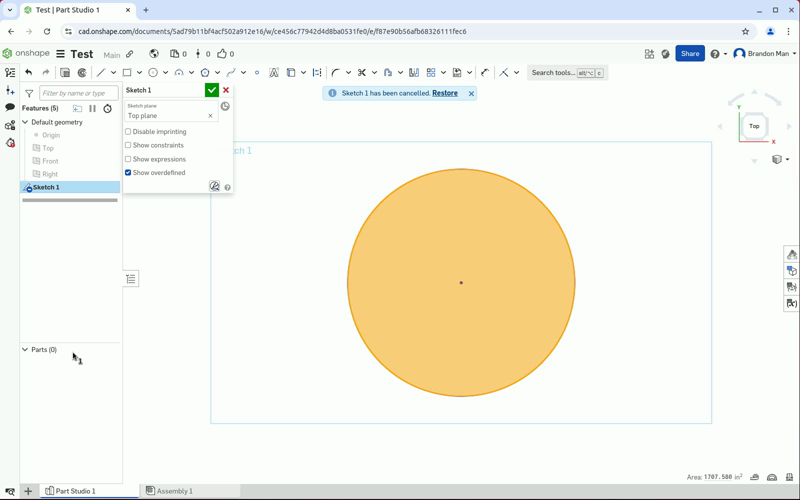
key(shift+e)
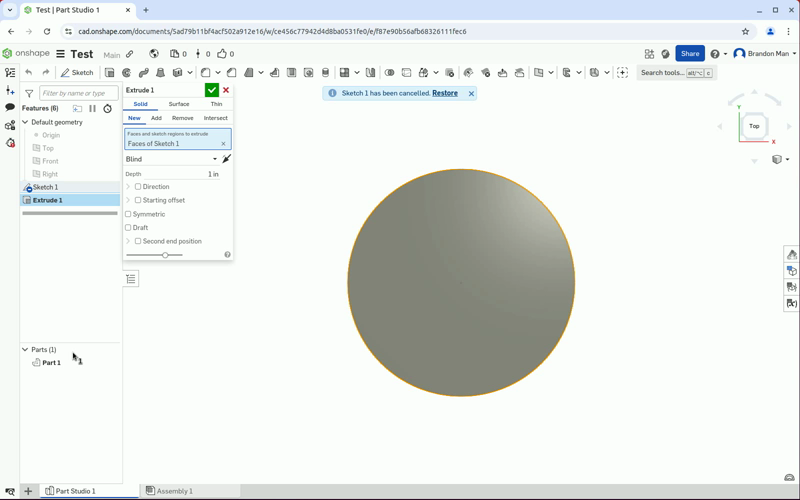
mouse_move(143, 106)
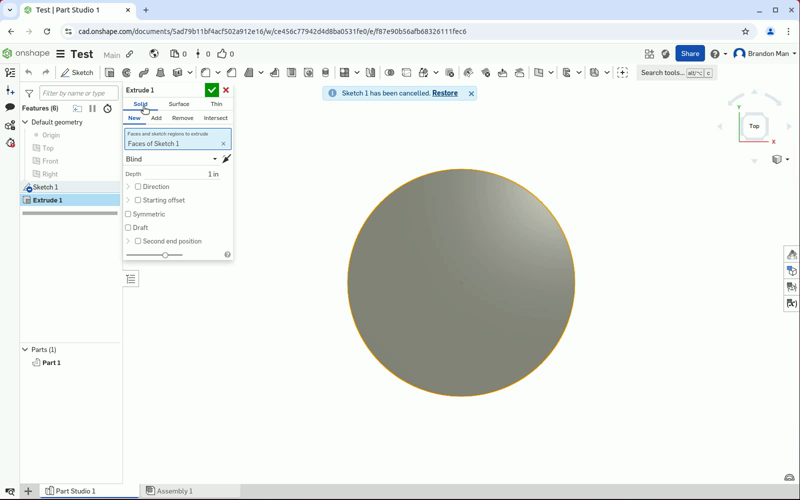
click(143, 106)
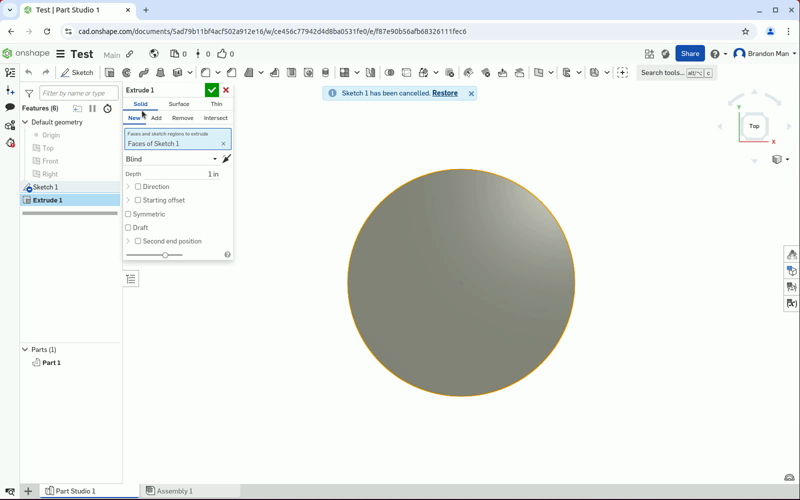
mouse_move(137, 120)
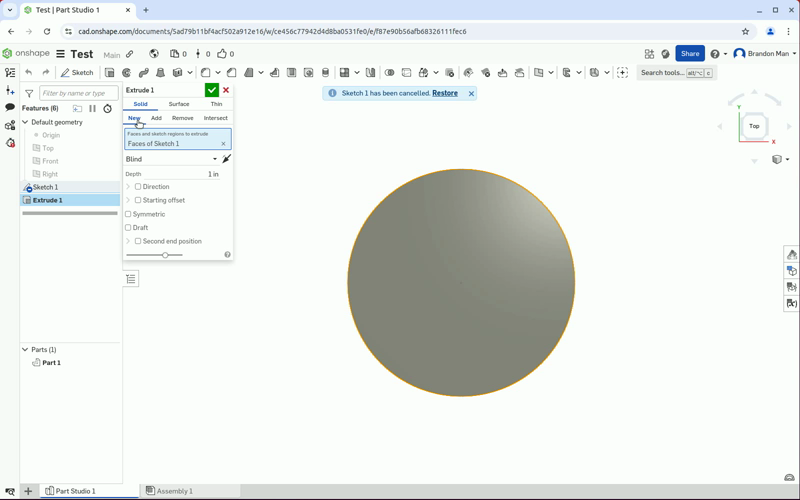
click(137, 120)
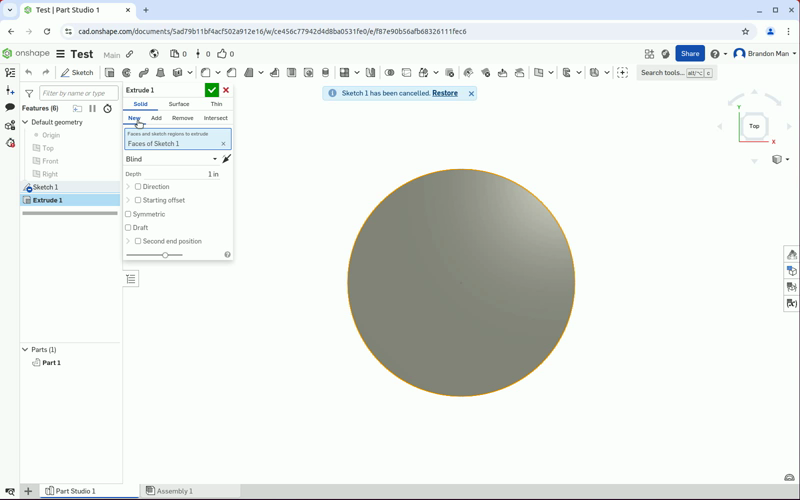
key(tab, 4)
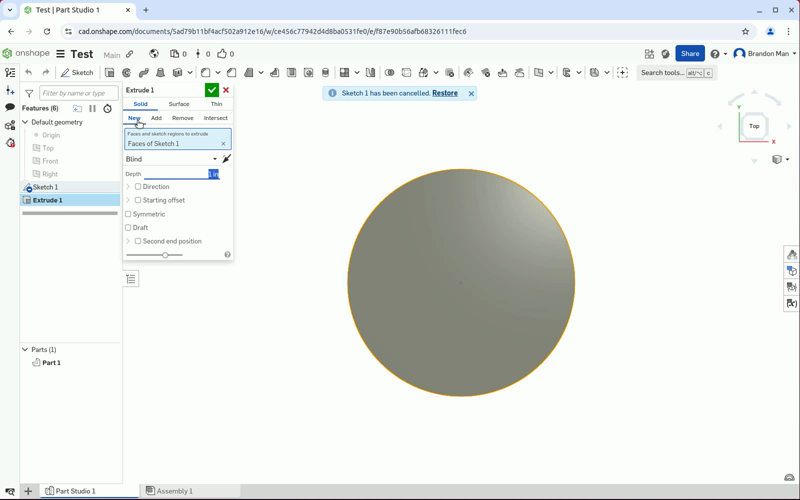
text(8.184)
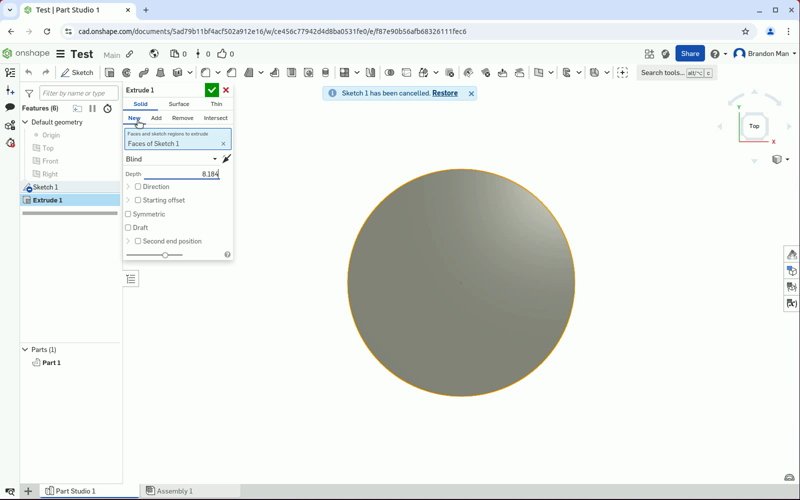
key(enter)
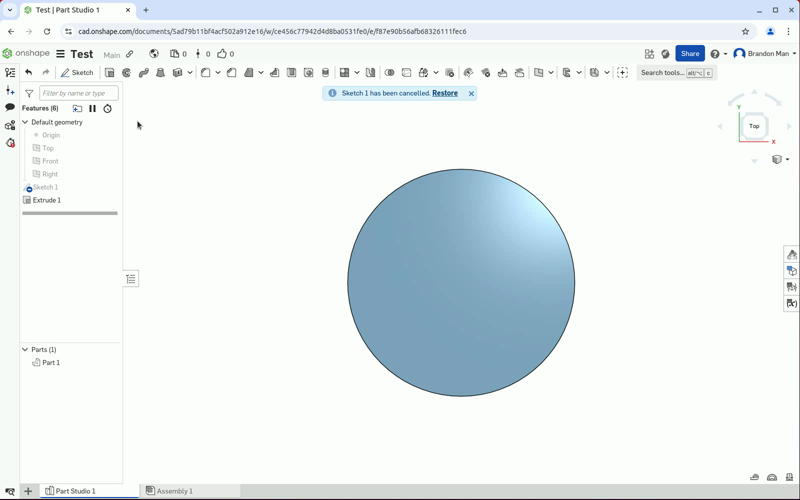
key(shift+h)
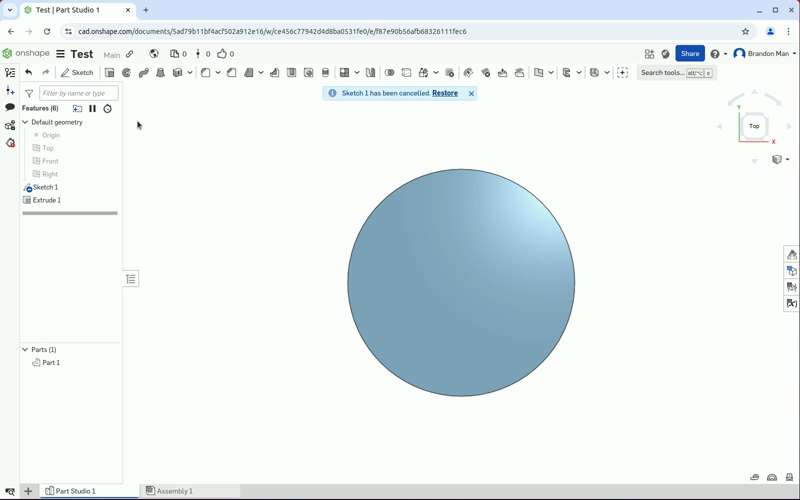
key(shift+h)
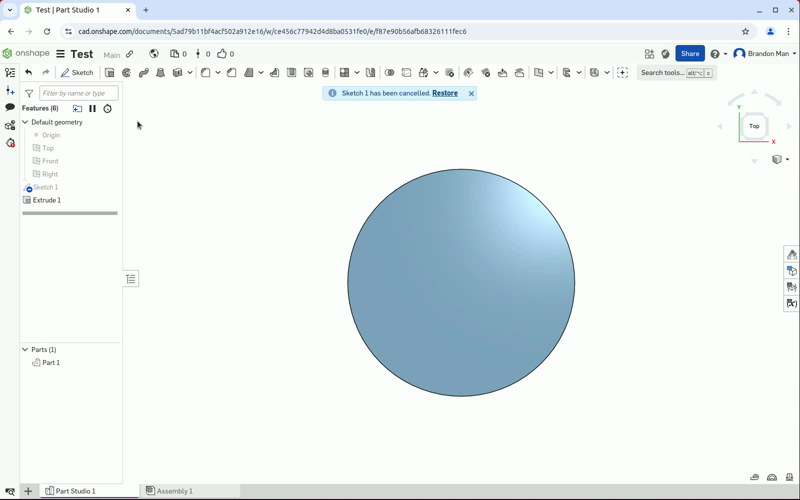
mouse_move(73, 189)
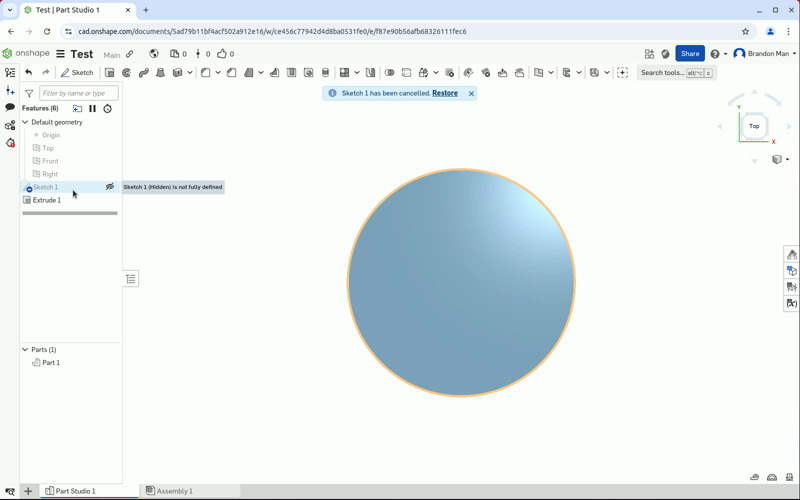
click(73, 189)
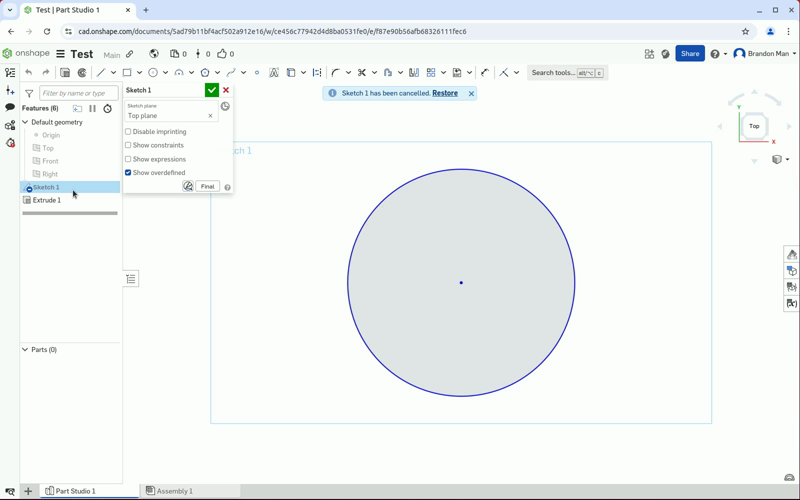
mouse_move(229, 92)
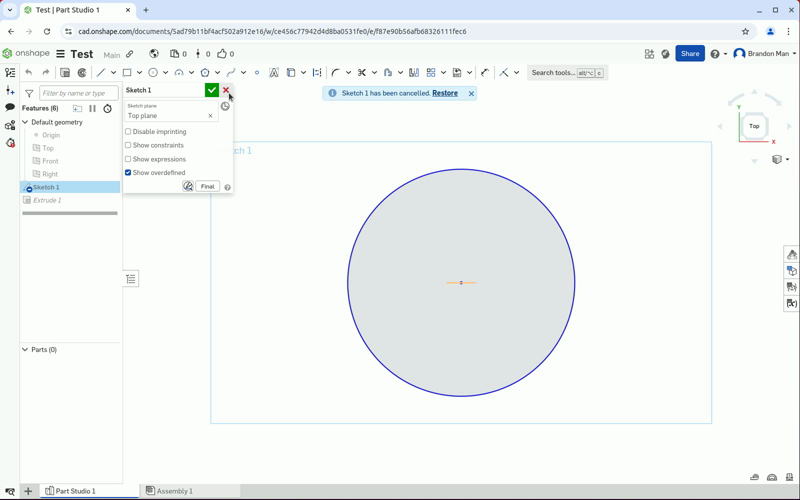
click(229, 92)
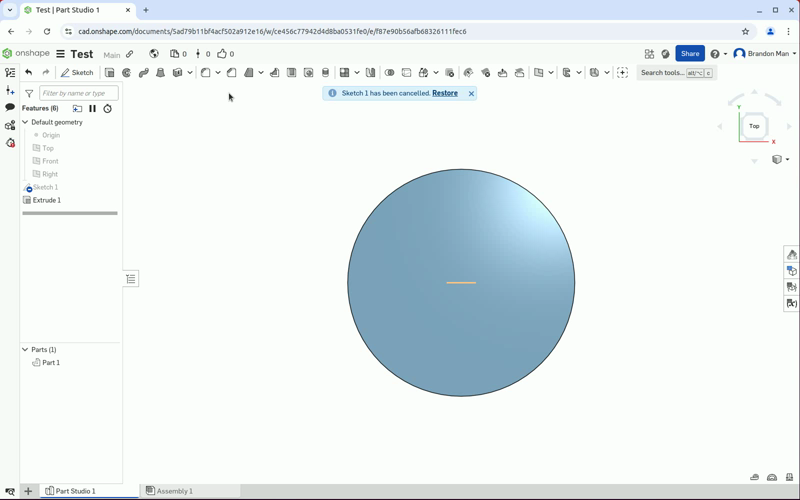
mouse_move(541, 75)
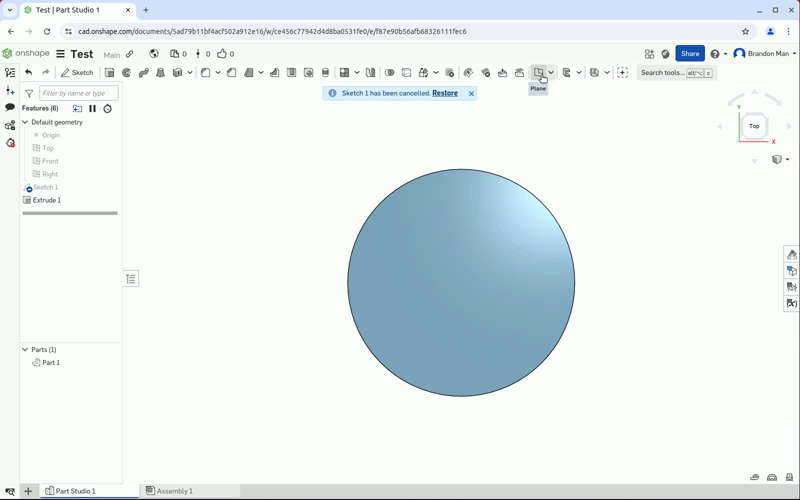
click(541, 75)
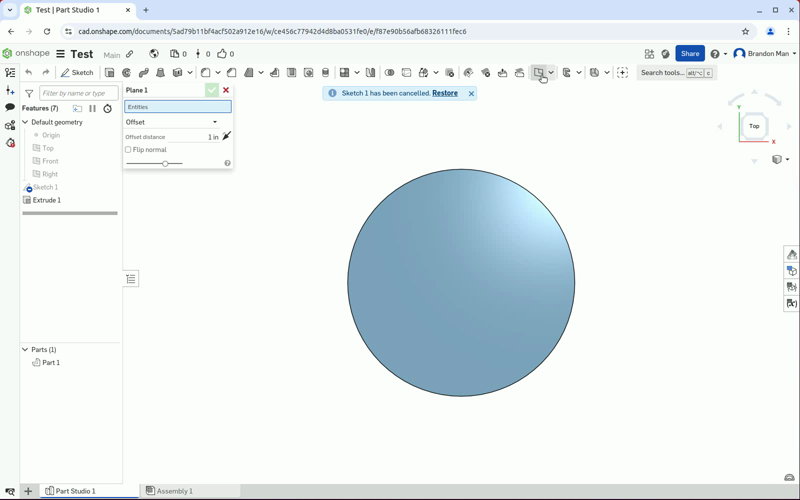
mouse_move(73, 150)
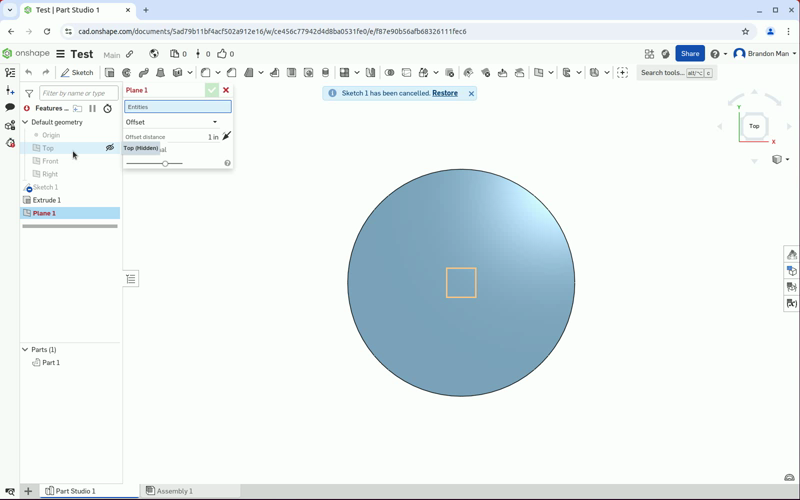
click(73, 150)
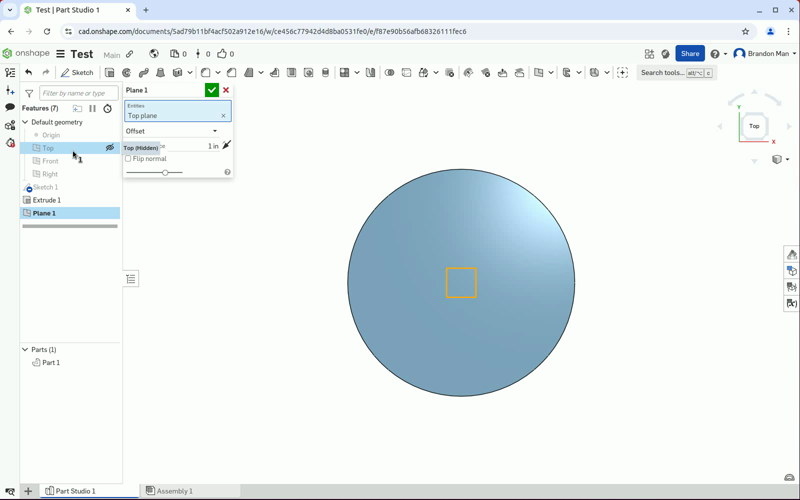
key(tab, 2)
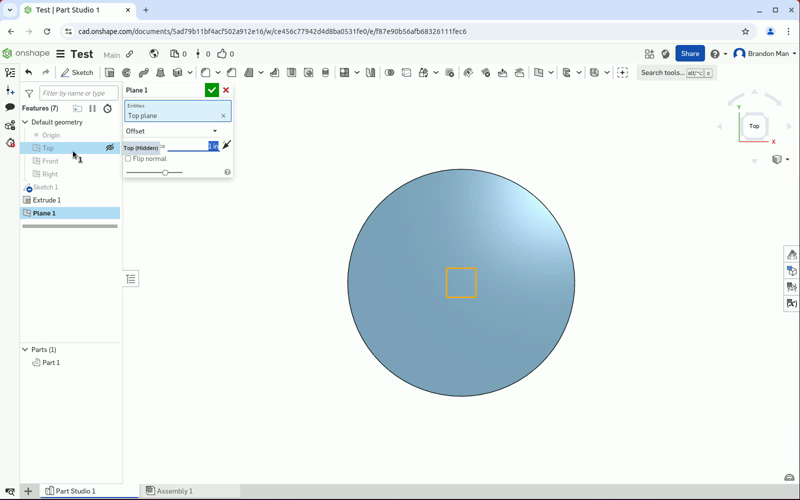
text(8.196)
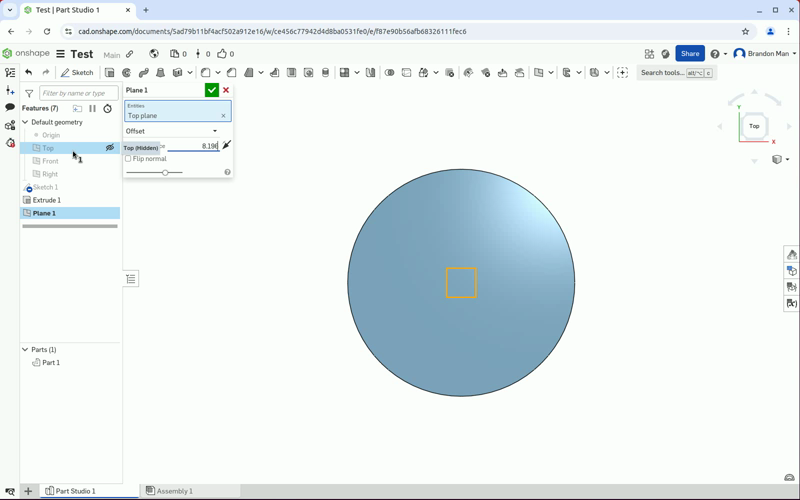
key(enter, 2)
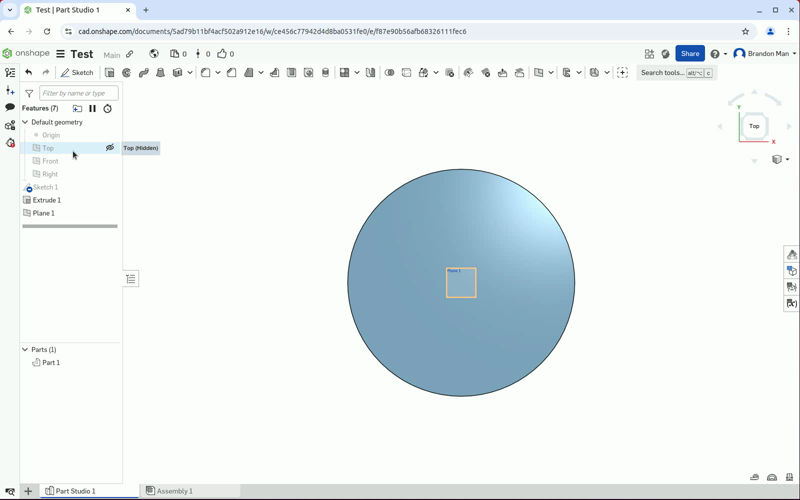
key(shift+s)
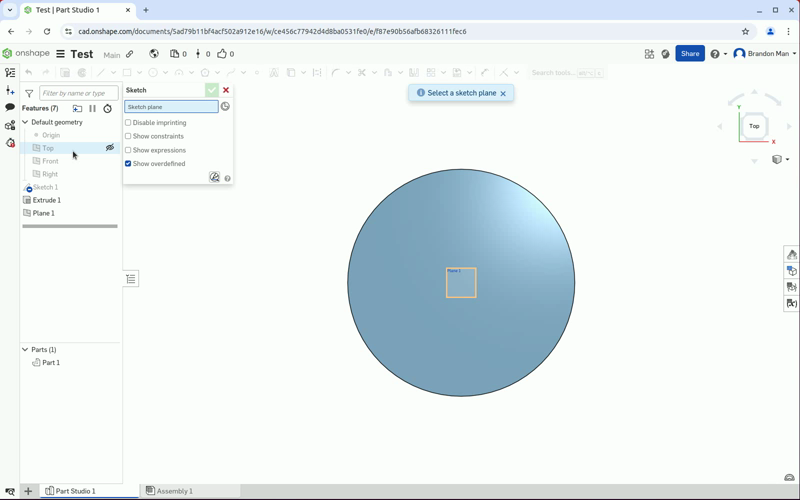
mouse_move(73, 215)
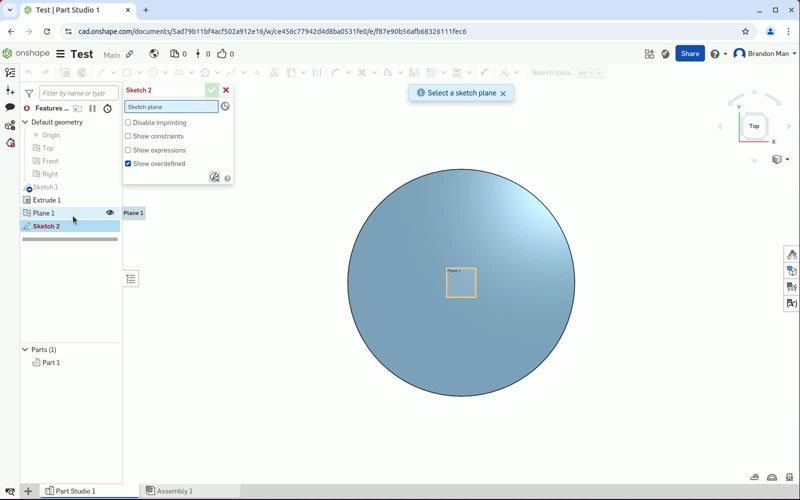
click(73, 215)
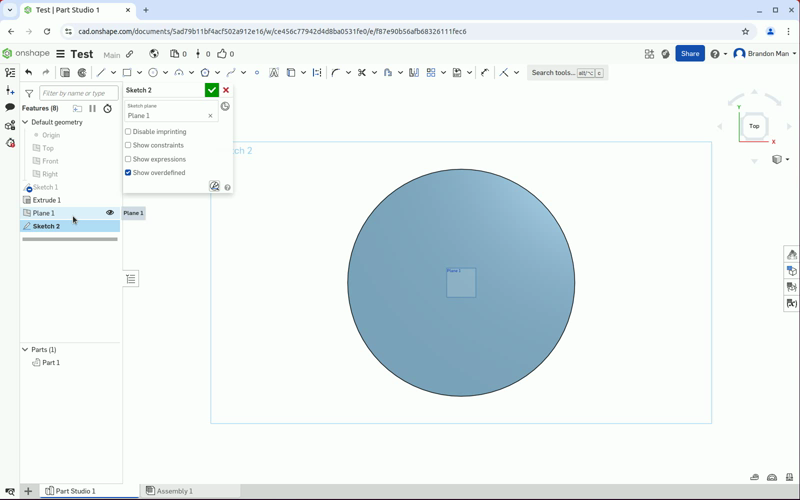
mouse_move(73, 352)
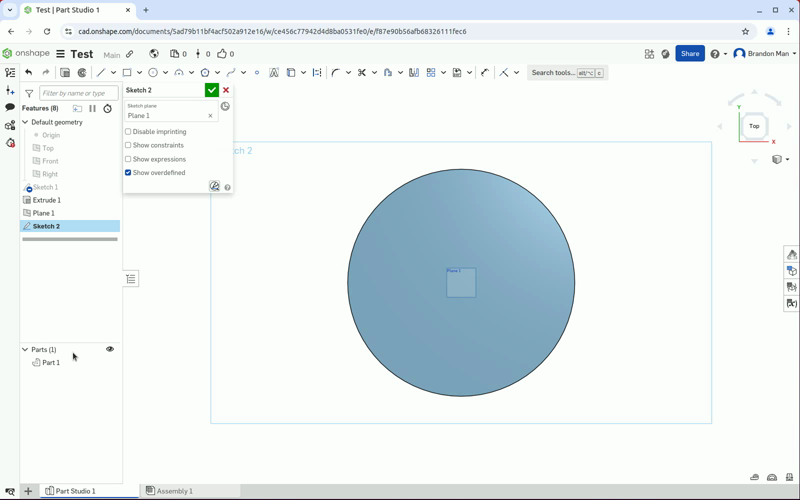
key(y)
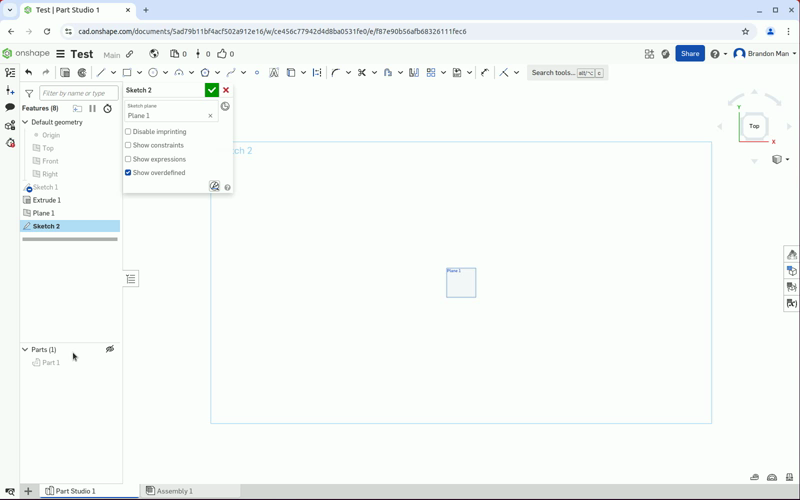
key(c)
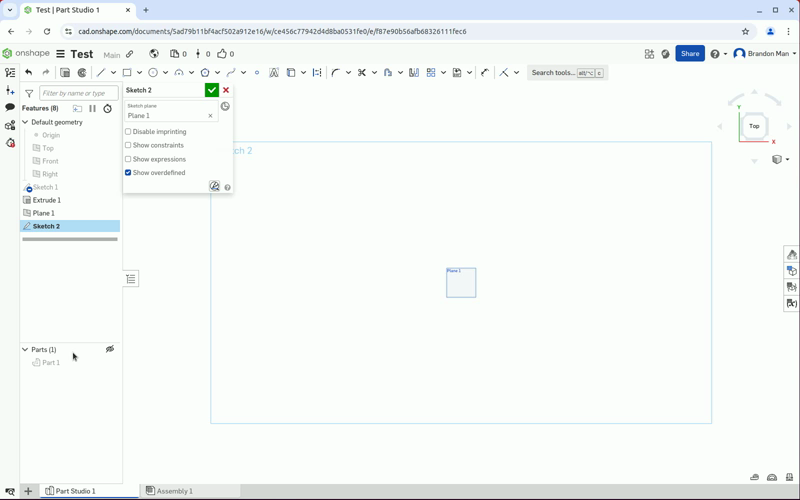
key_down(shift)
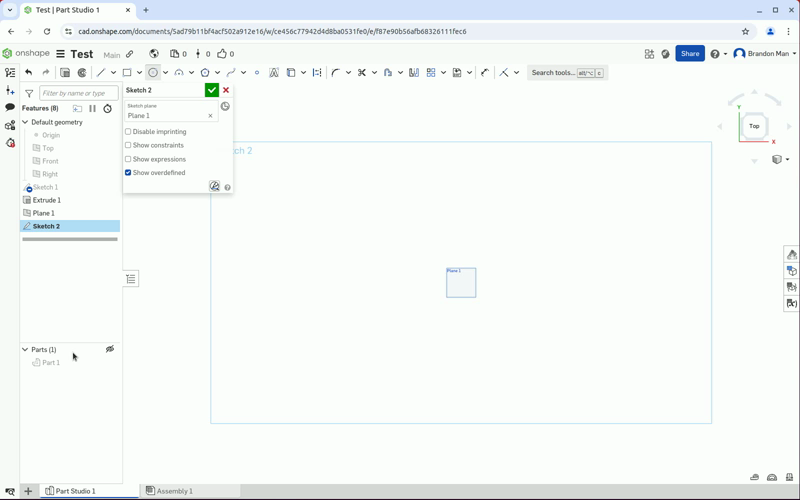
mouse_move(460, 282)
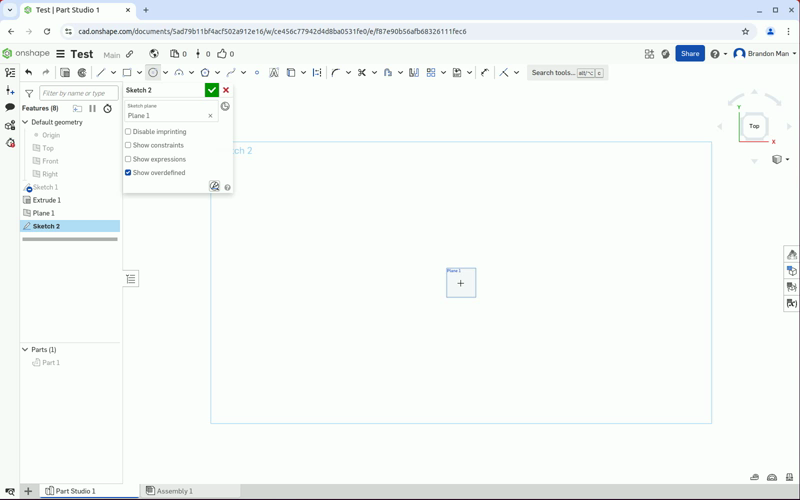
click(460, 282)
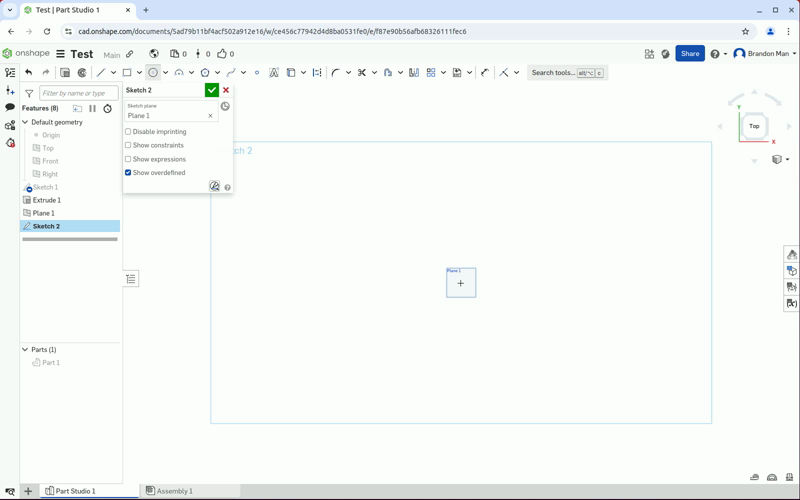
key_up(shift)
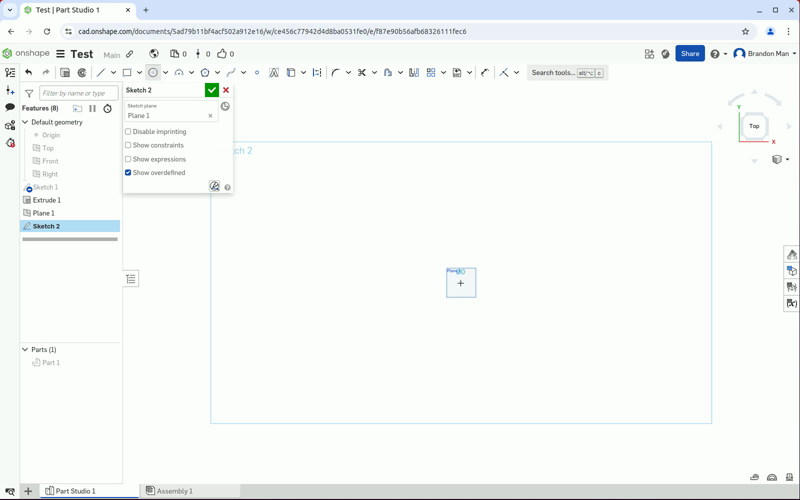
mouse_move(496, 282)
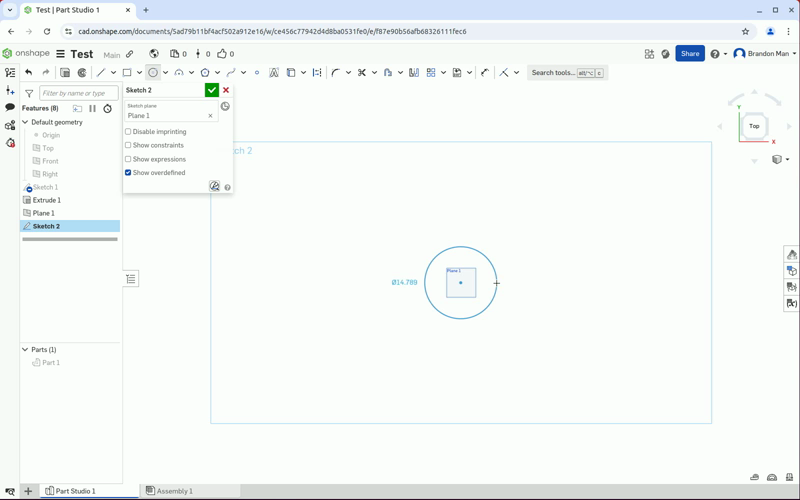
click(496, 282)
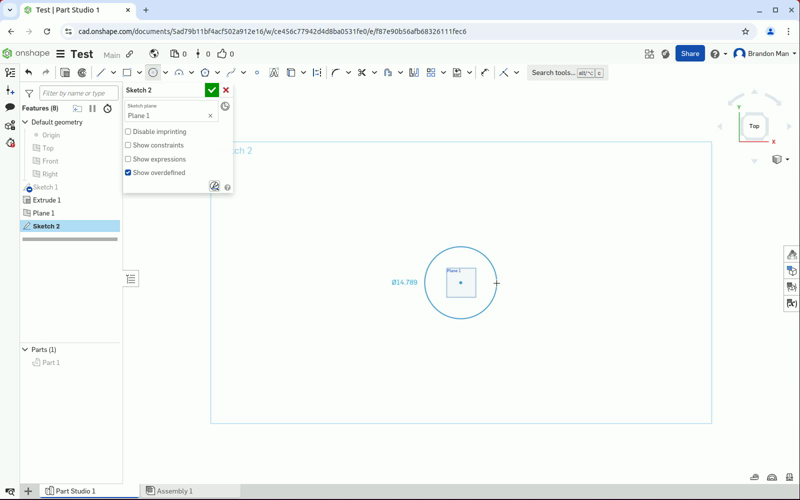
key(esc)
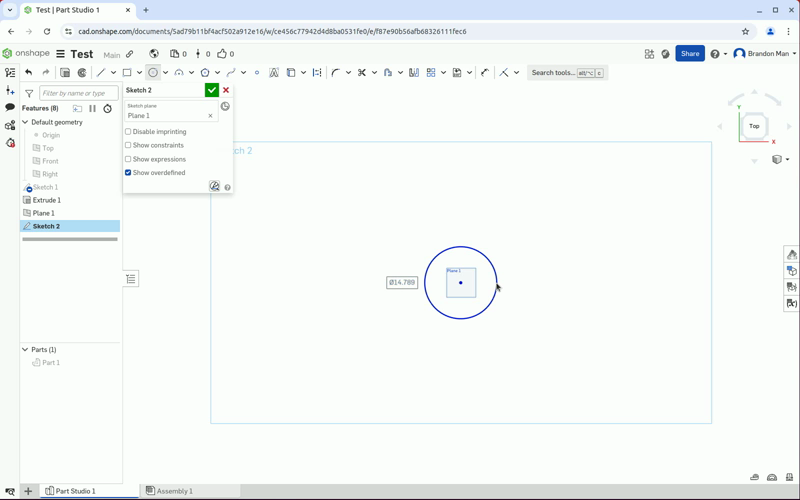
mouse_move(459, 288)
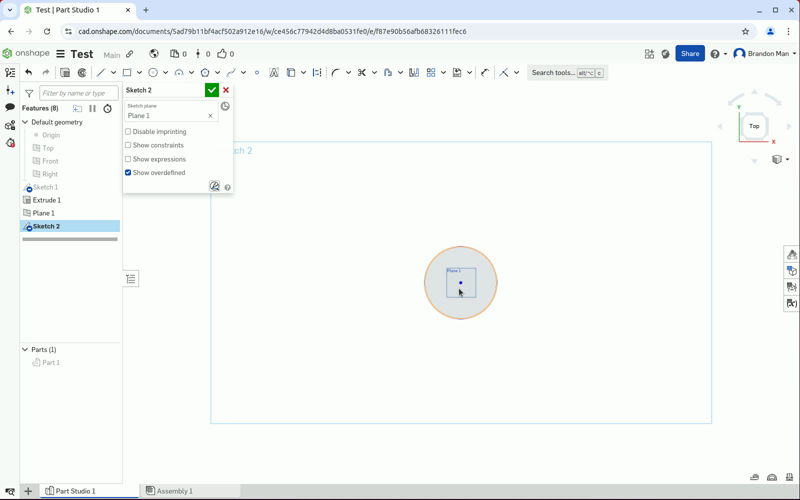
click(459, 288)
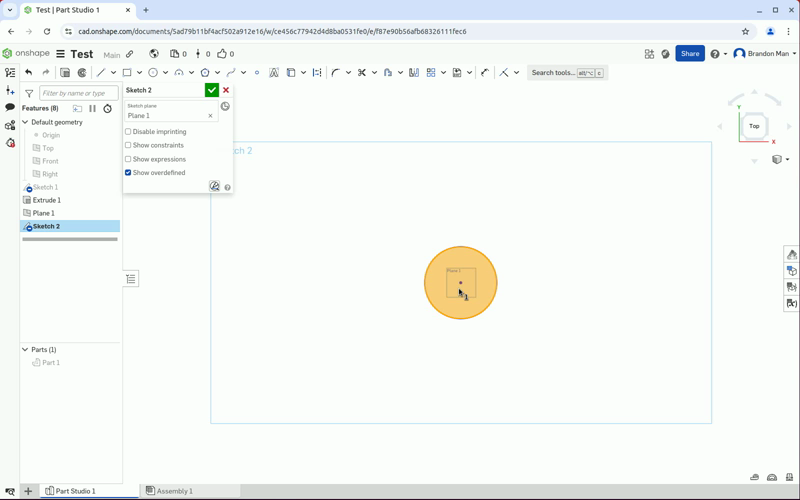
mouse_move(73, 352)
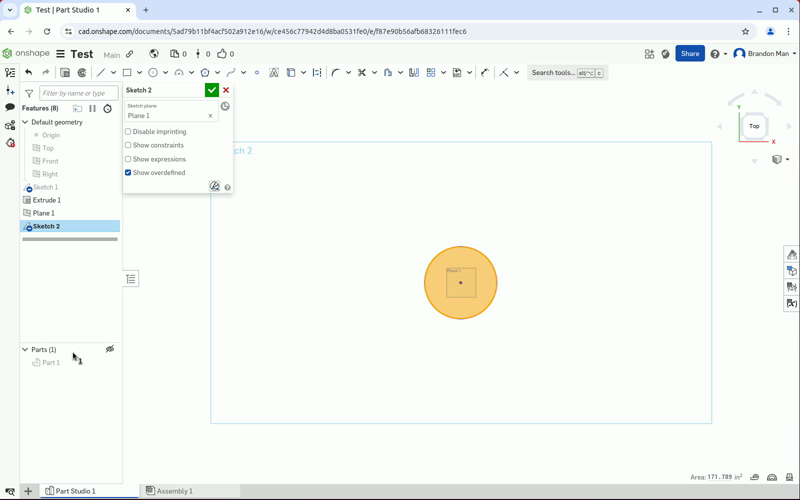
key(shift+y)
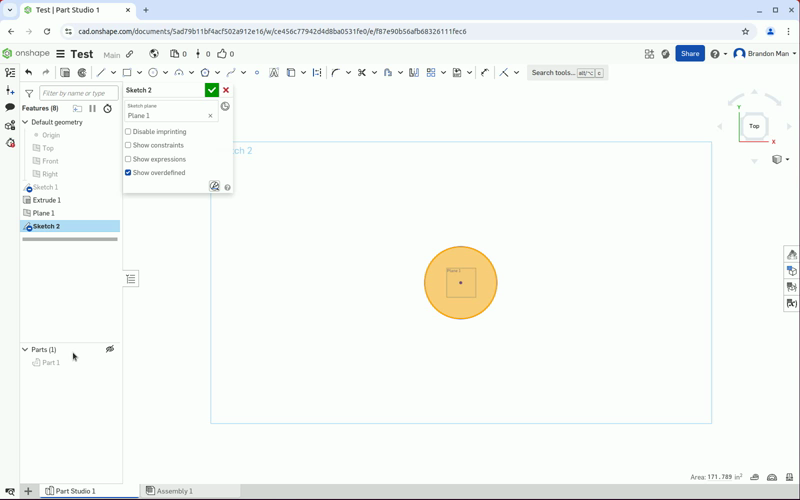
key(shift+e)
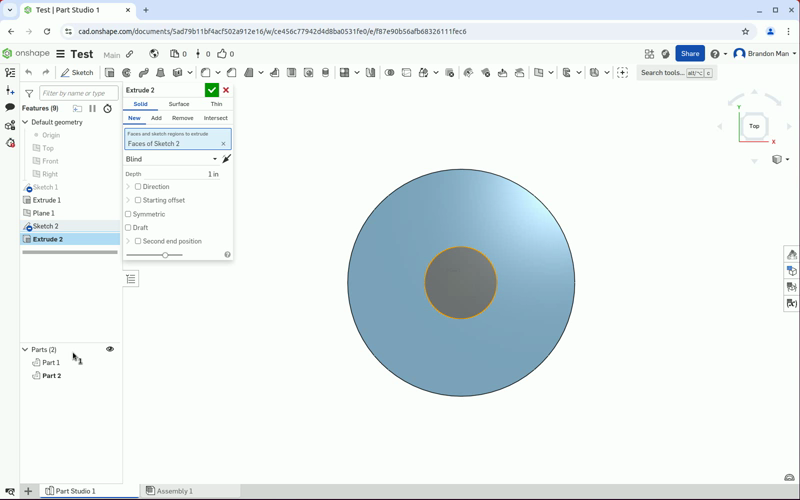
mouse_move(143, 106)
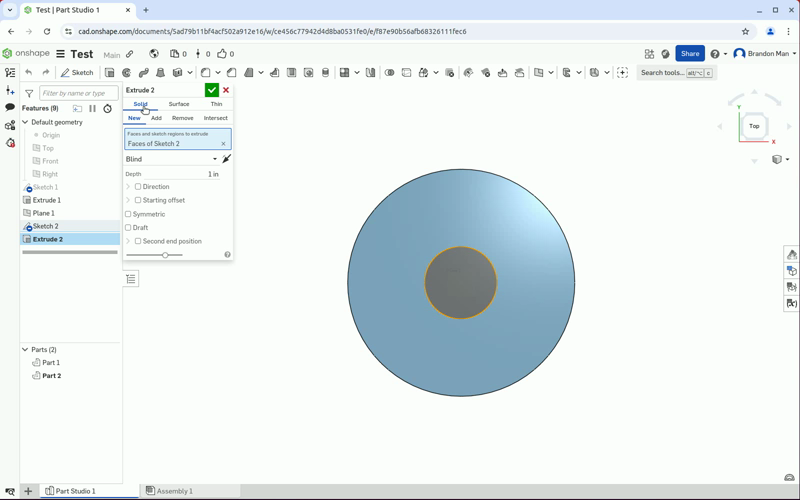
click(143, 106)
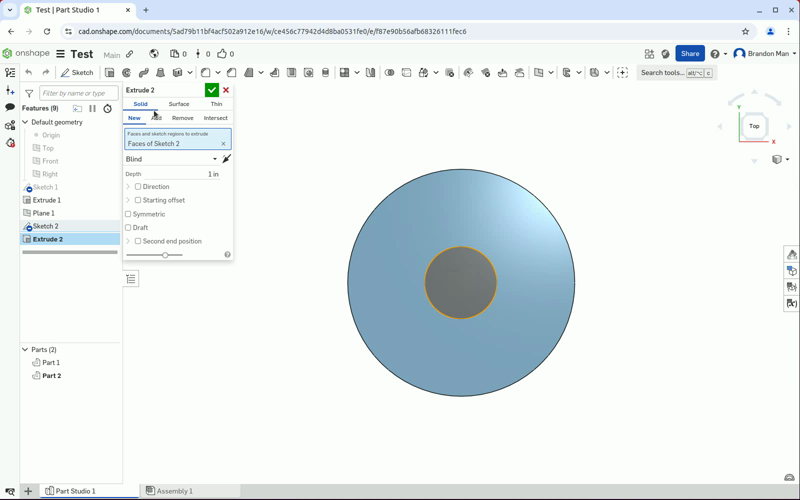
mouse_move(186, 120)
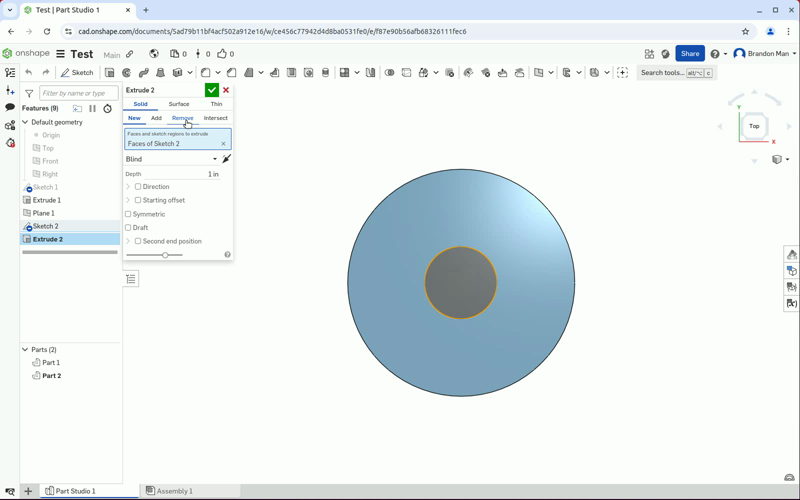
click(186, 120)
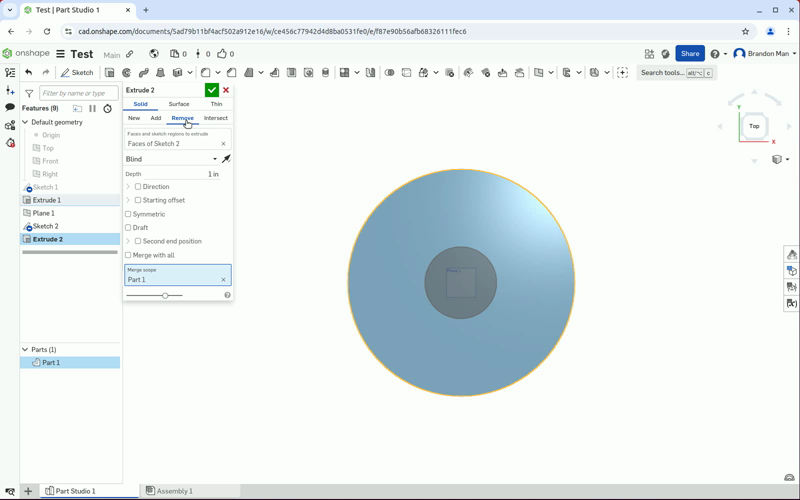
key(tab, 4)
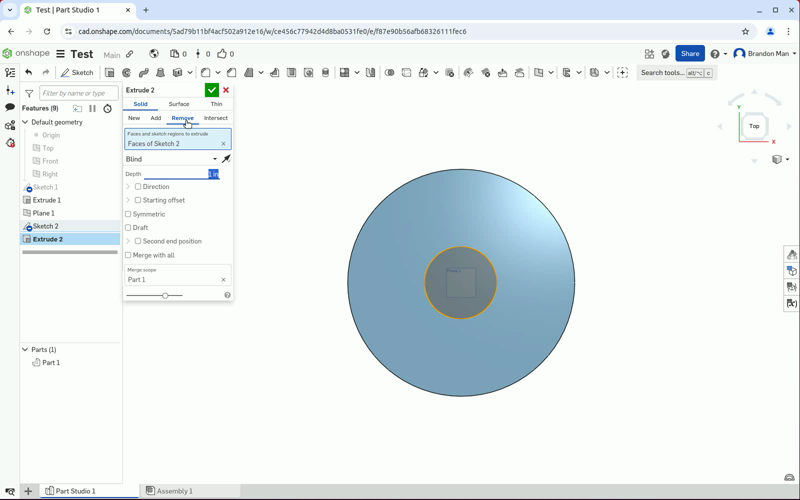
text(8.184)
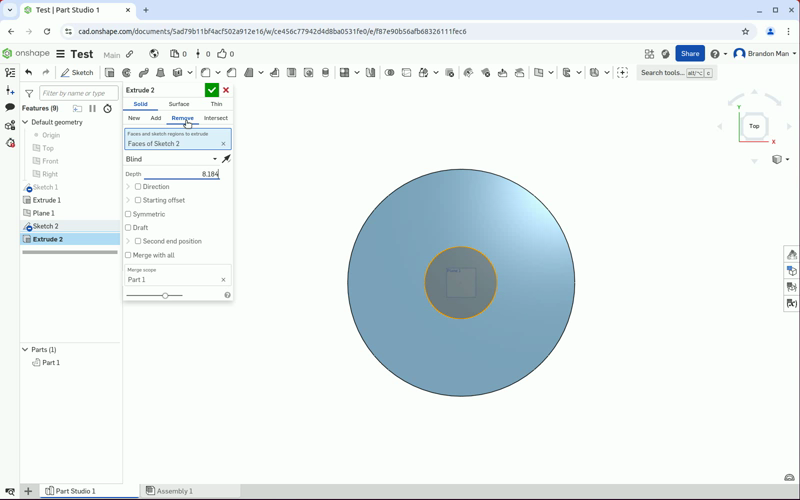
key(tab, 6)
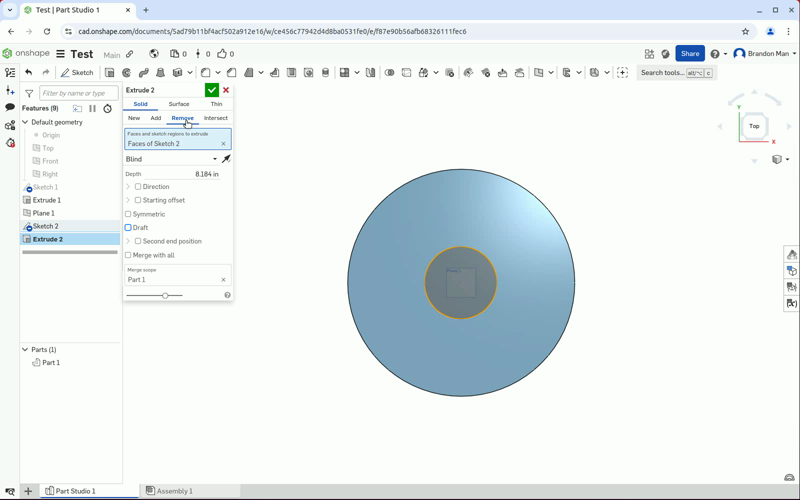
key(space)
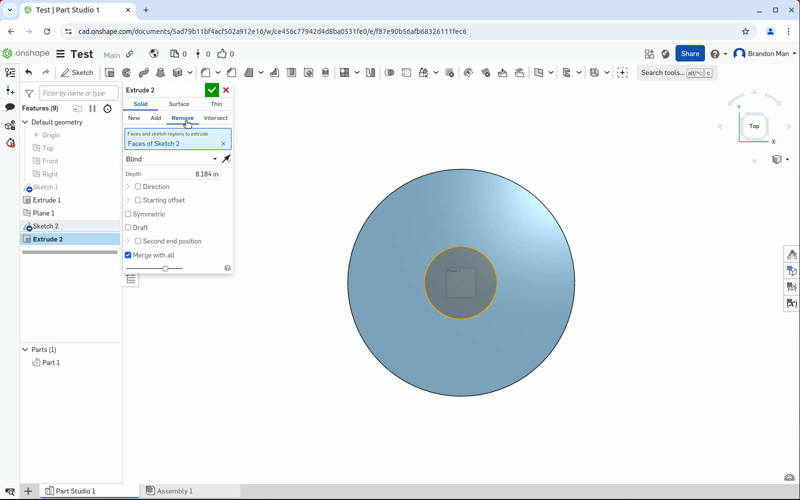
key(enter)
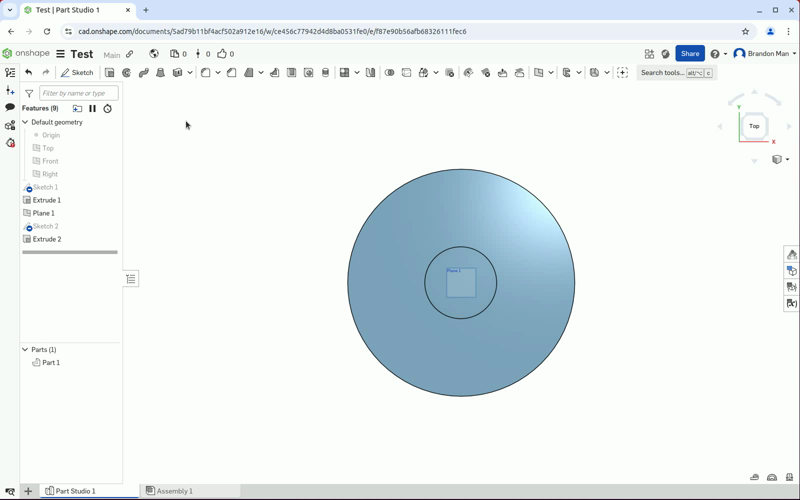
key(shift+h)
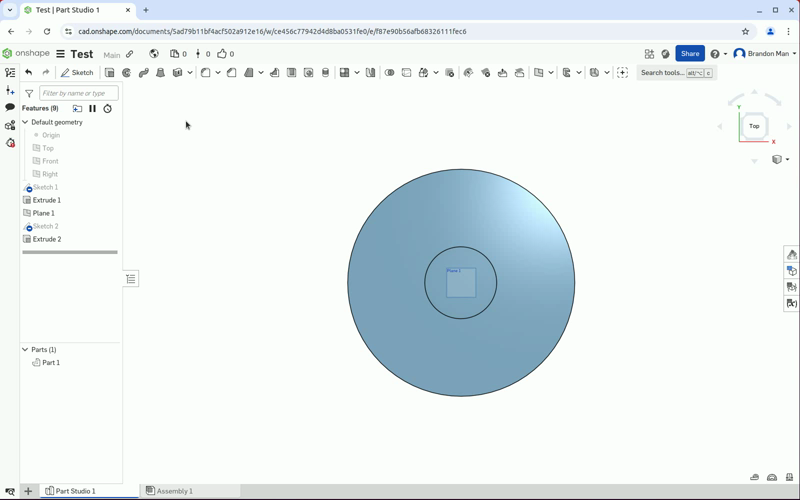
key(shift+h)
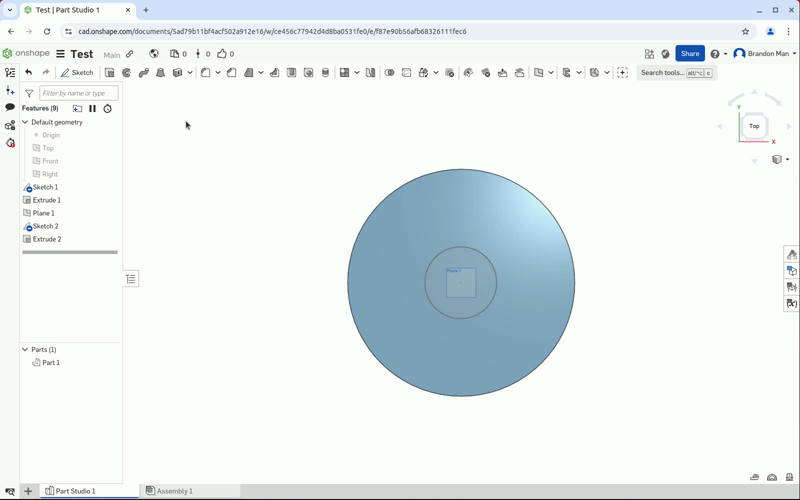
key(shift+7)
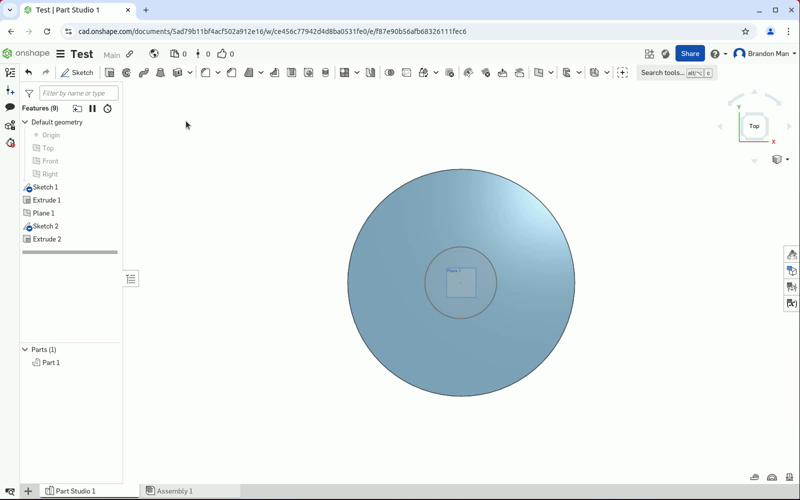
key(up, 3)
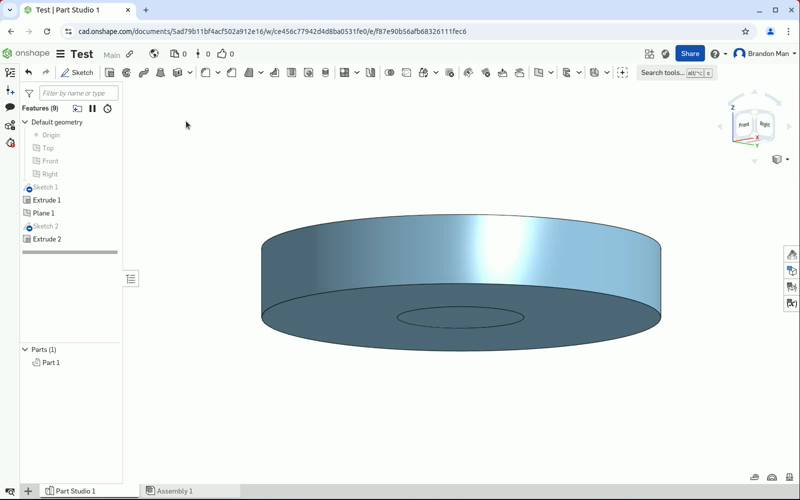
key(left, 3)
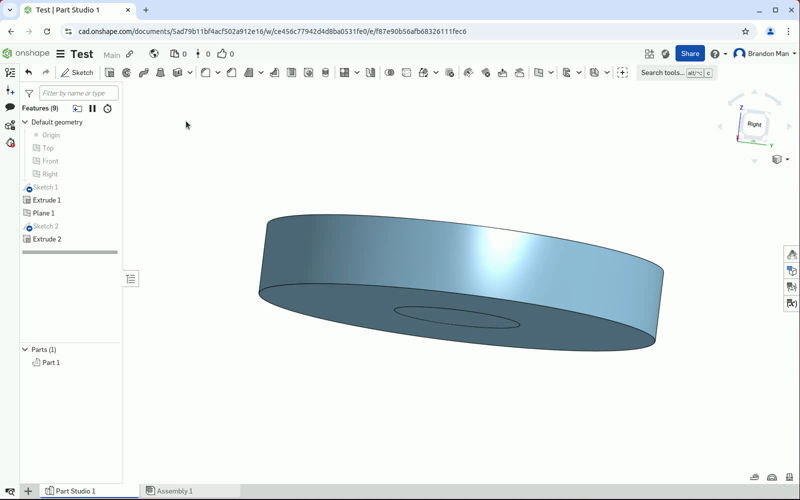
key(right, 3)
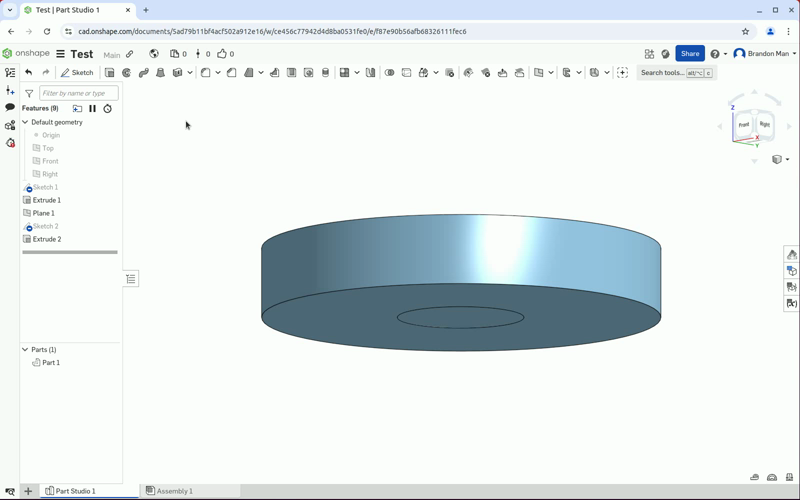
key(down, 3)
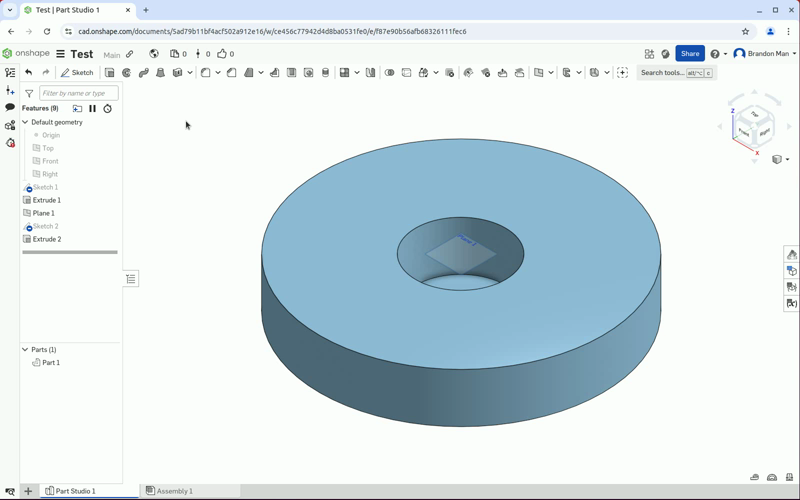
mouse_move(73, 189)
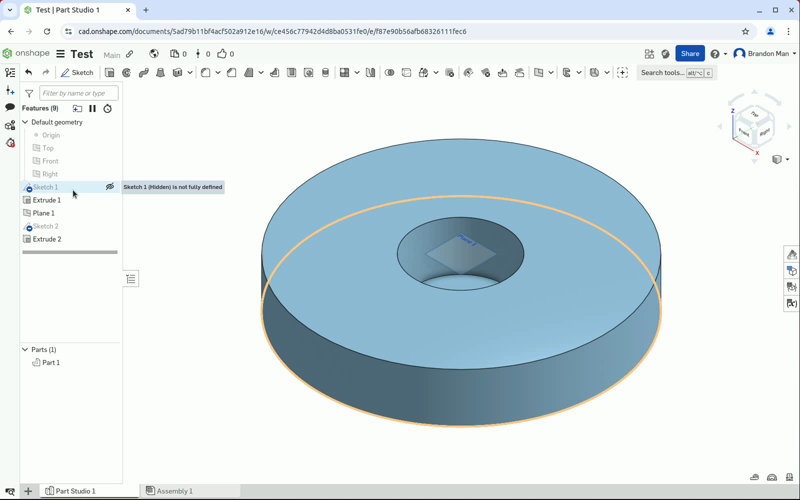
click(73, 189)